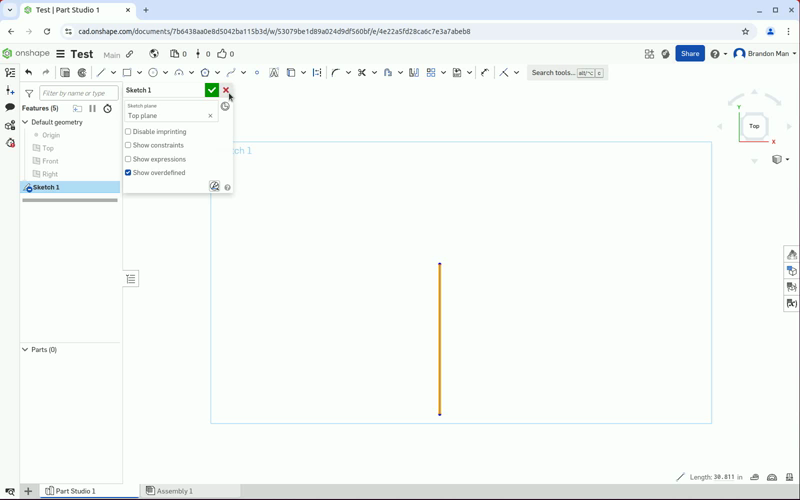
key(shift+h)
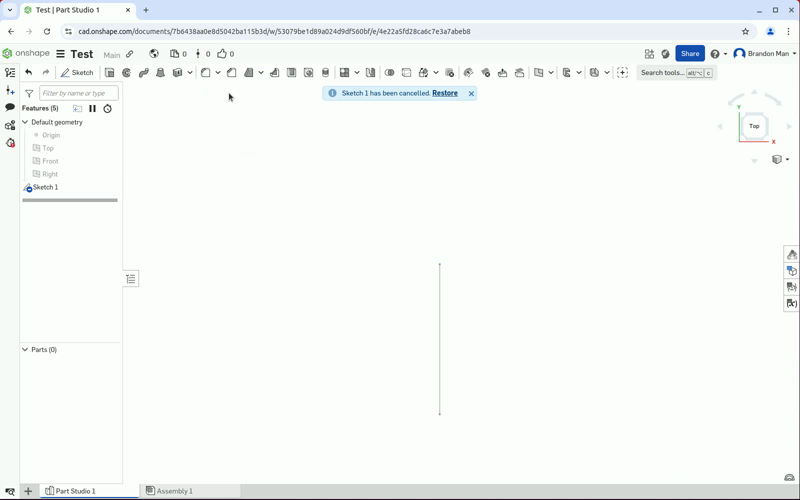
key(shift+s)
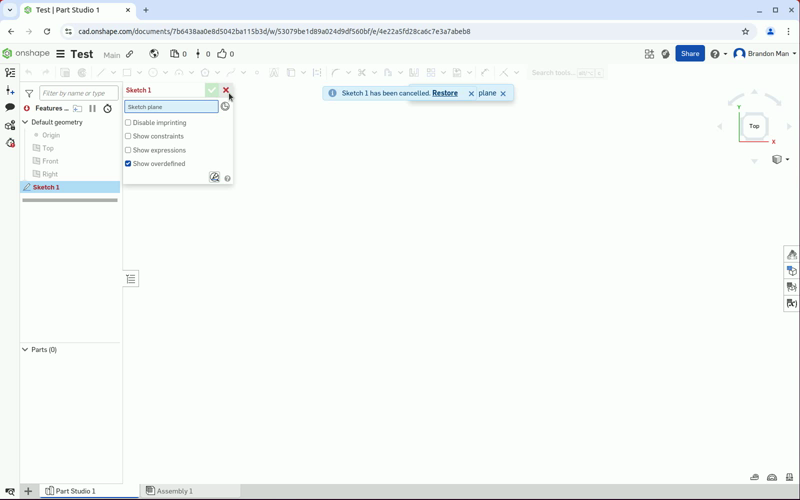
mouse_move(73, 150)
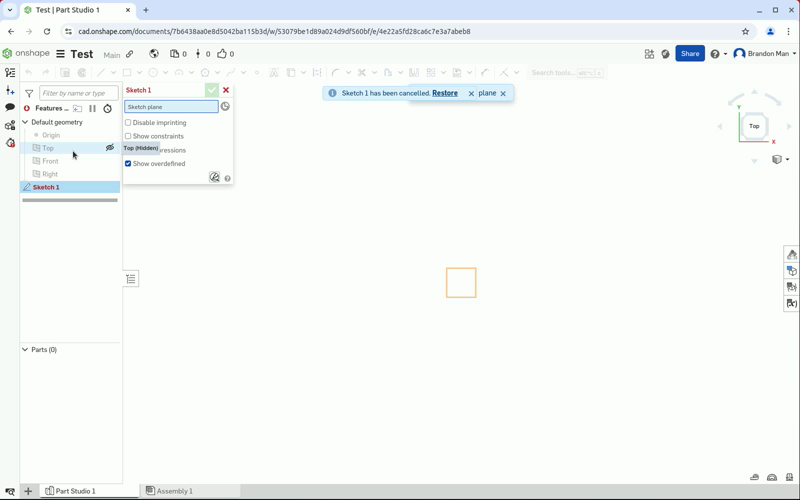
click(73, 150)
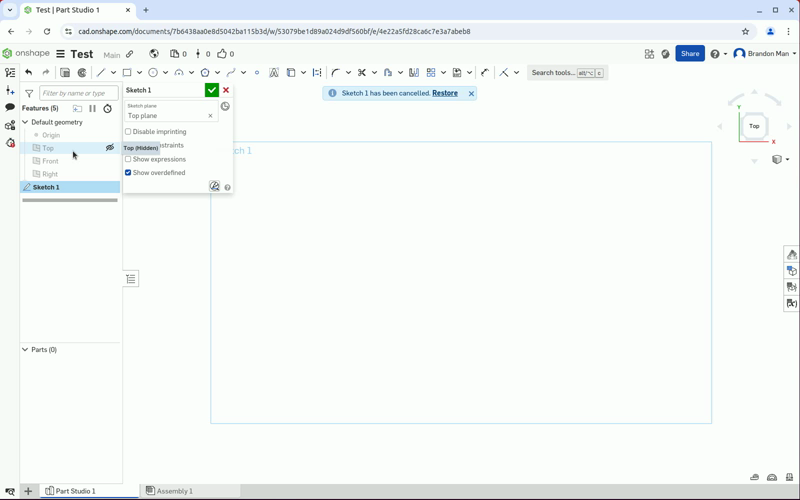
mouse_move(73, 352)
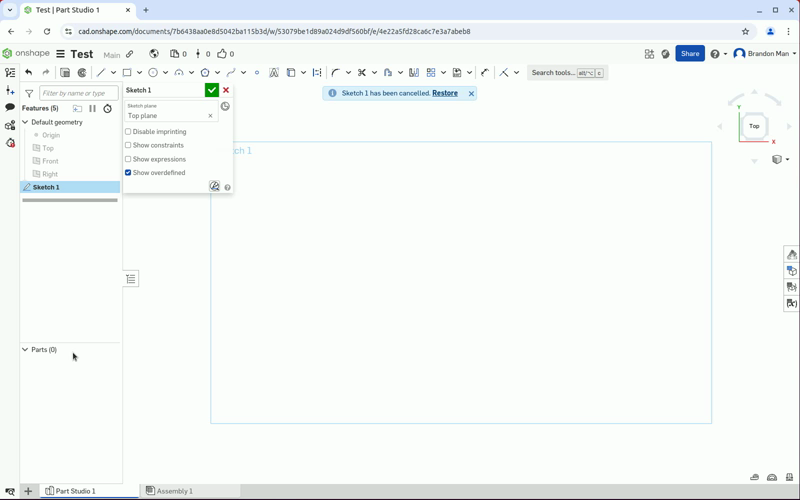
key(y)
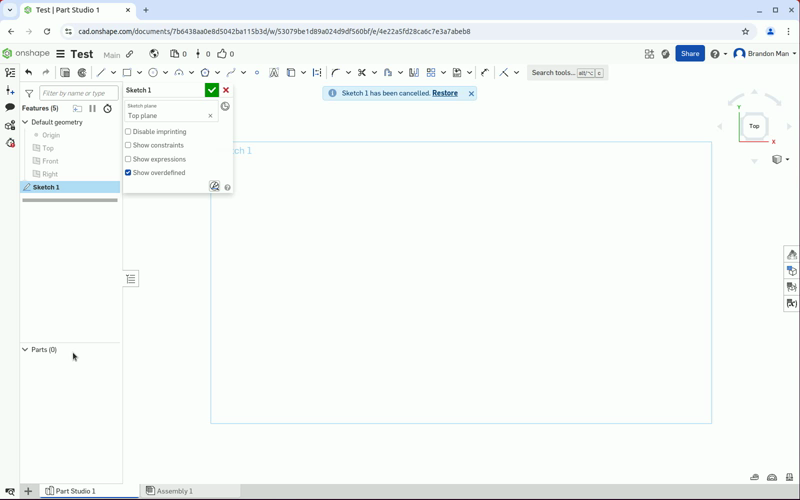
key(c)
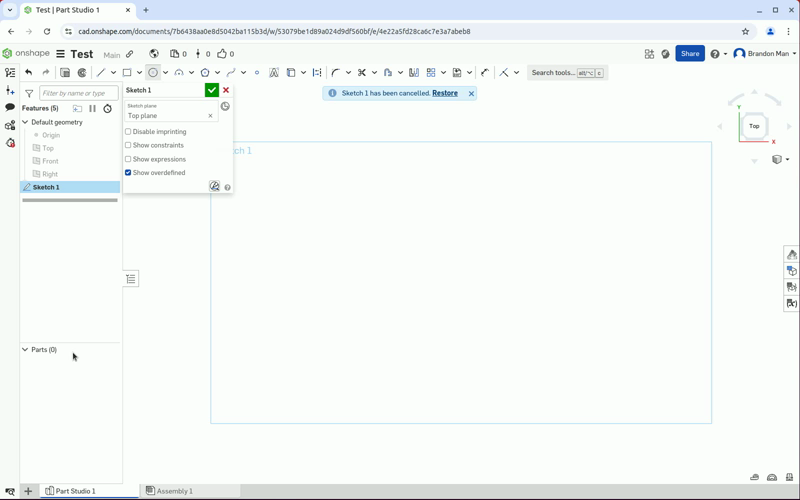
key_down(shift)
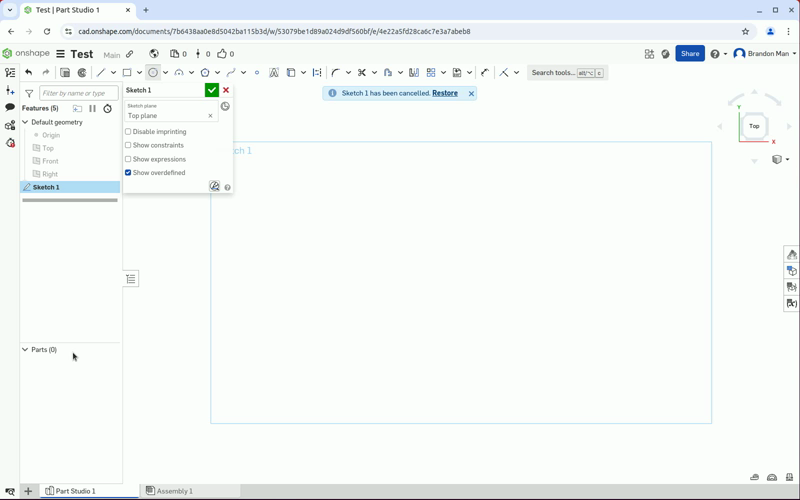
mouse_move(460, 282)
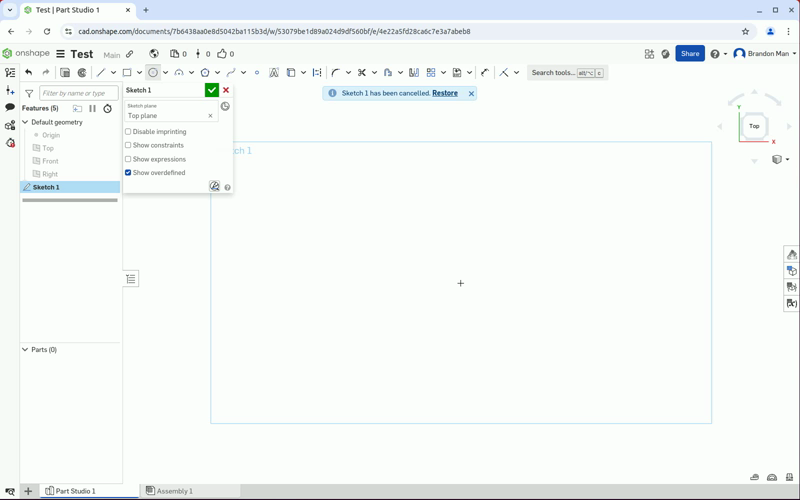
click(460, 282)
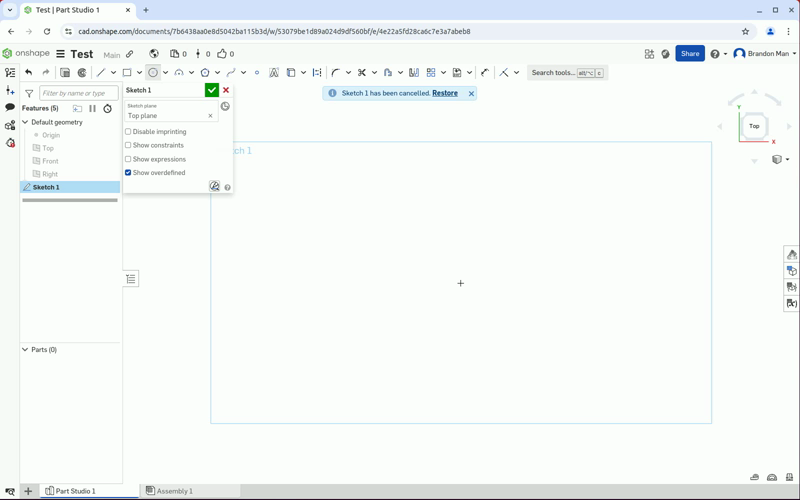
key_up(shift)
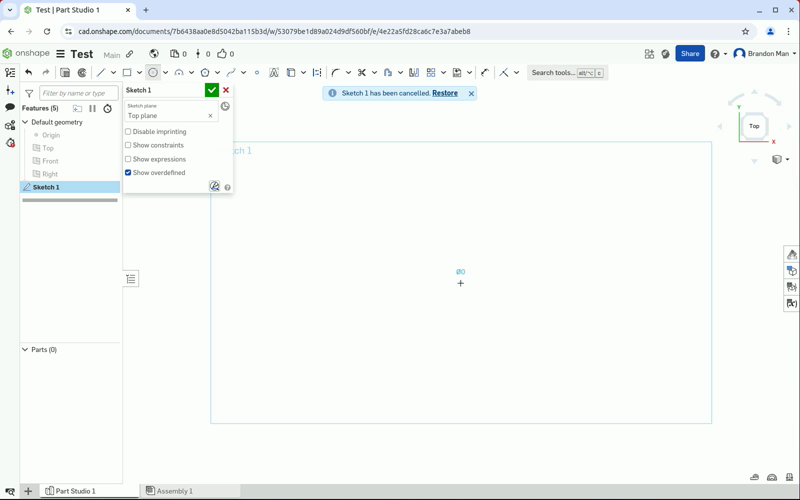
mouse_move(533, 282)
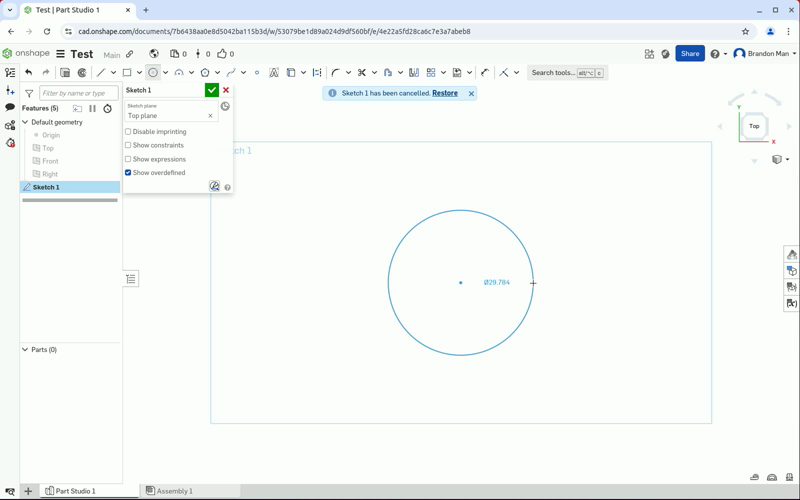
click(533, 282)
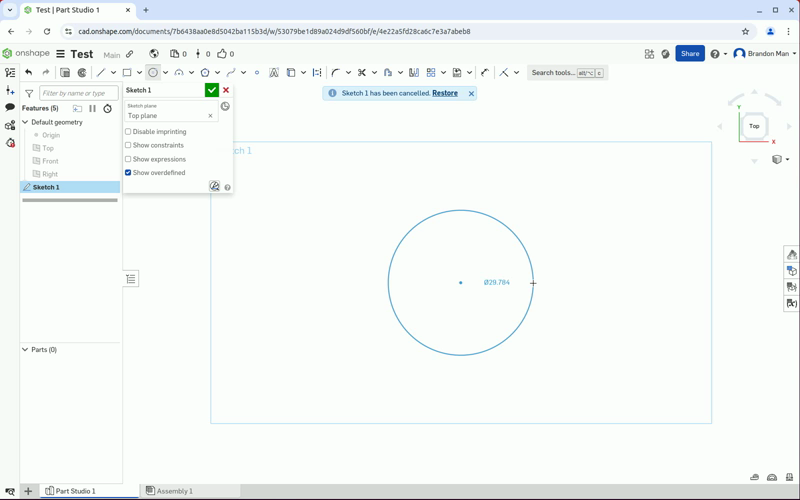
key(esc)
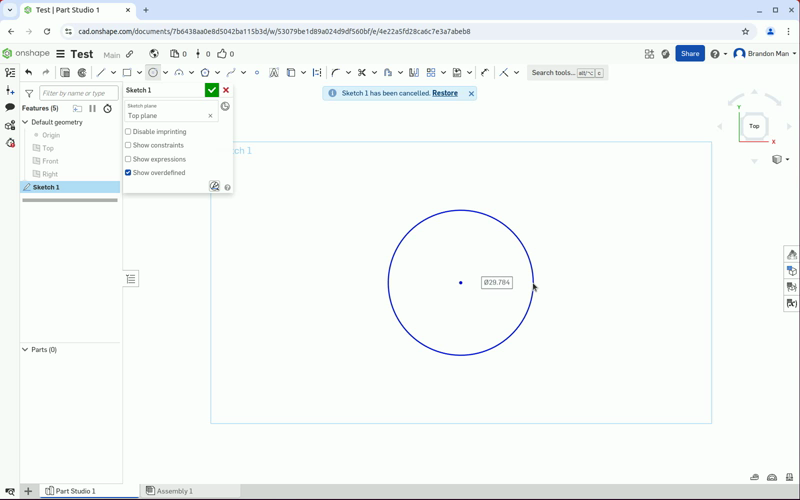
mouse_move(444, 273)
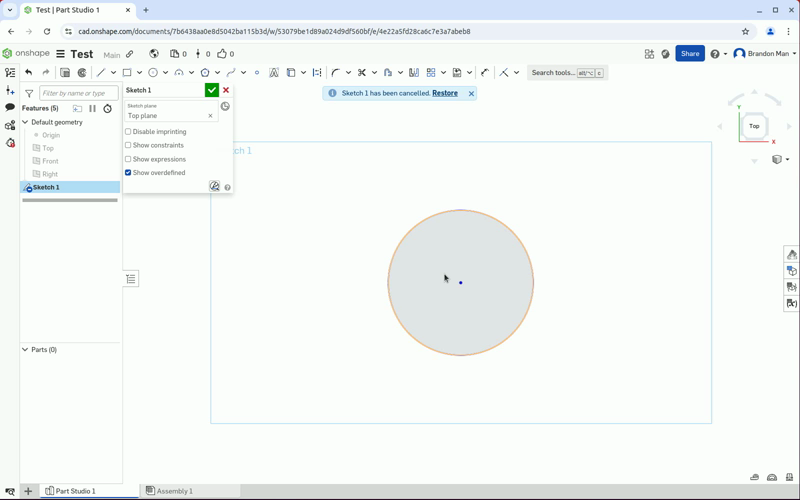
click(444, 273)
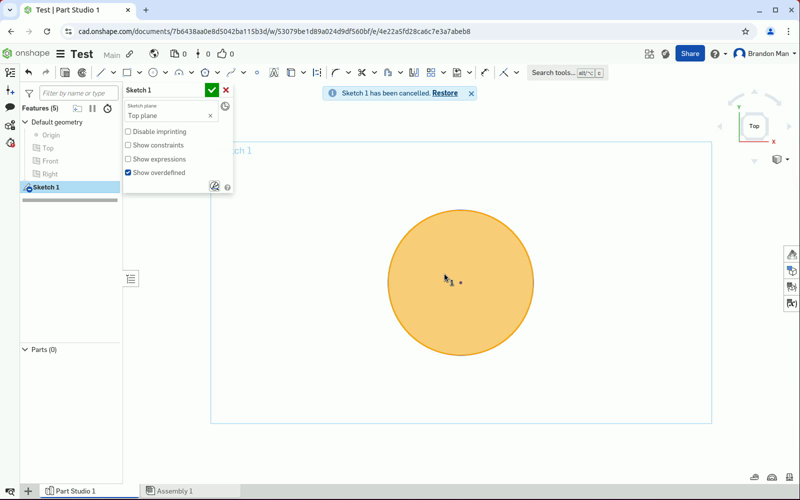
mouse_move(73, 352)
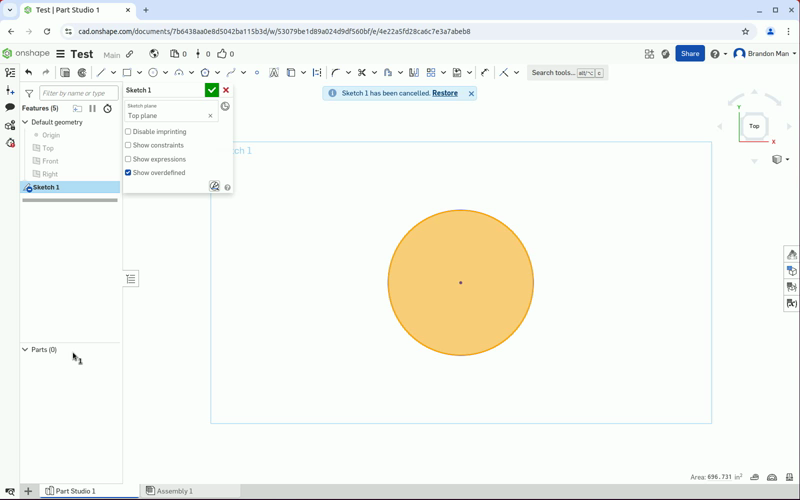
key(shift+y)
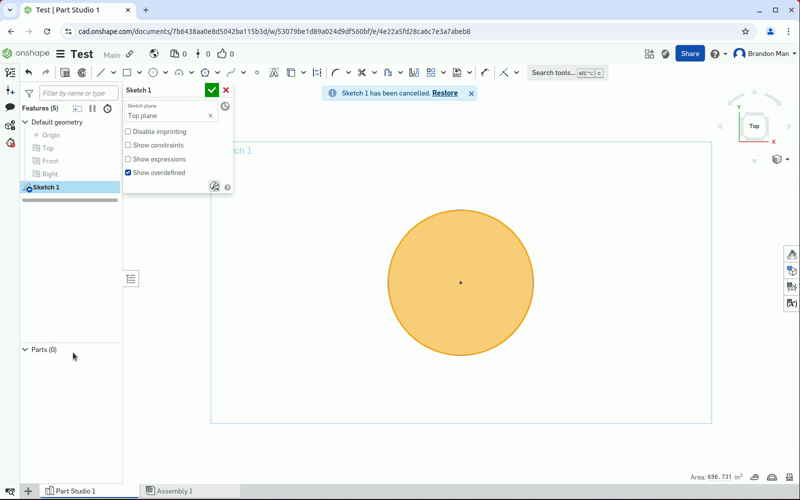
key(shift+e)
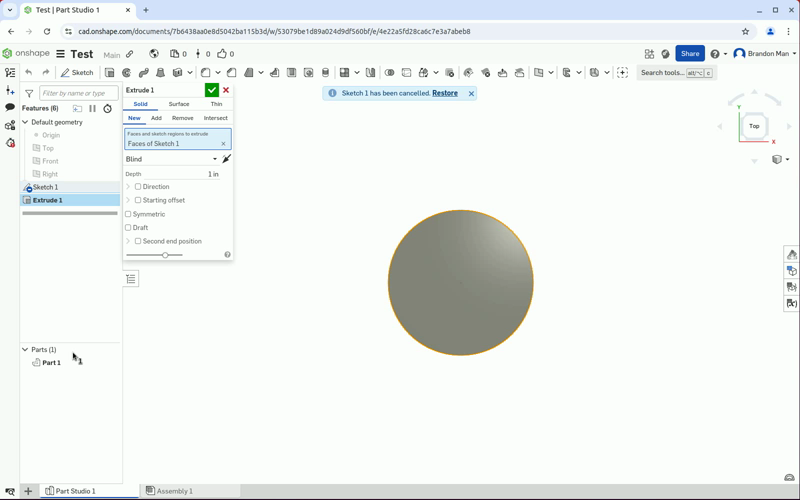
mouse_move(143, 106)
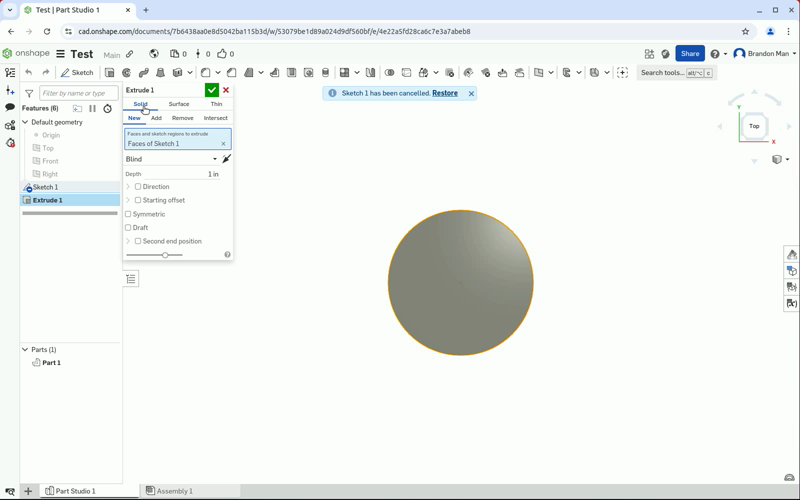
click(143, 106)
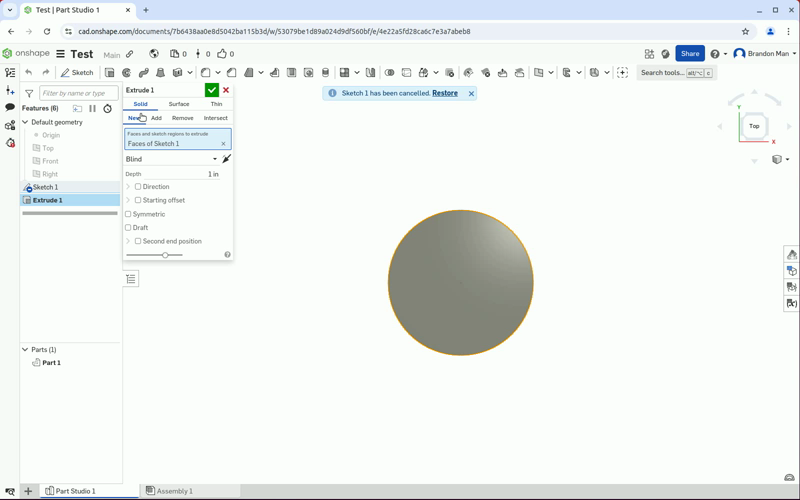
mouse_move(137, 120)
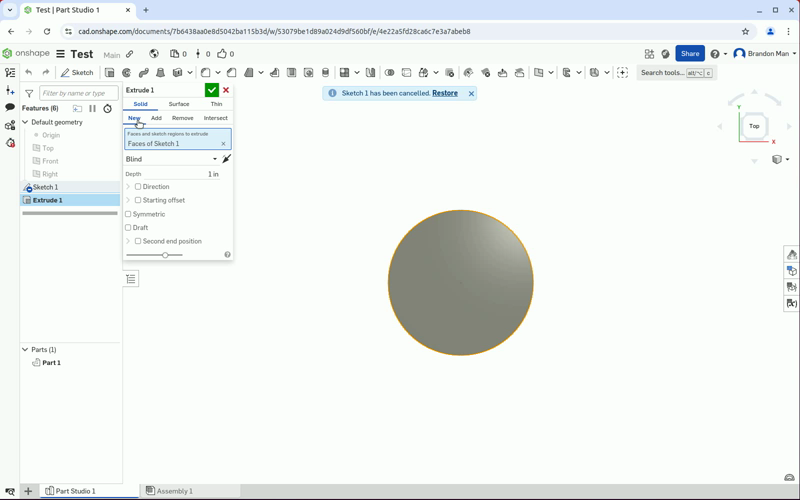
click(137, 120)
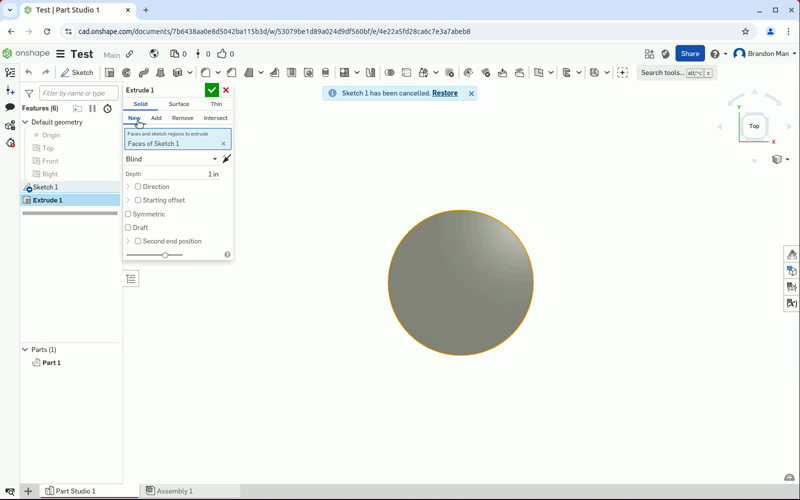
key(tab, 4)
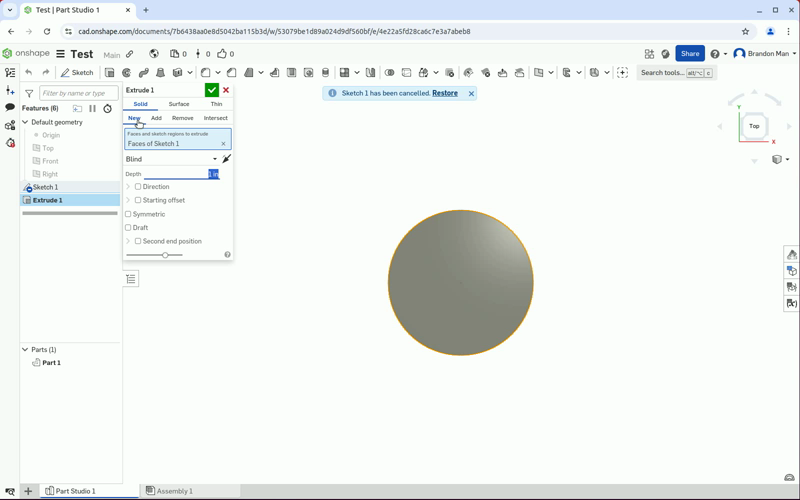
text(8.184)
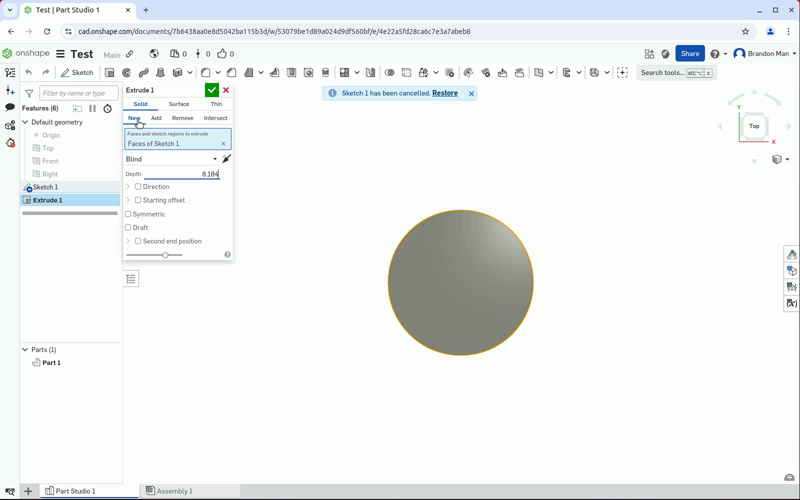
key(enter)
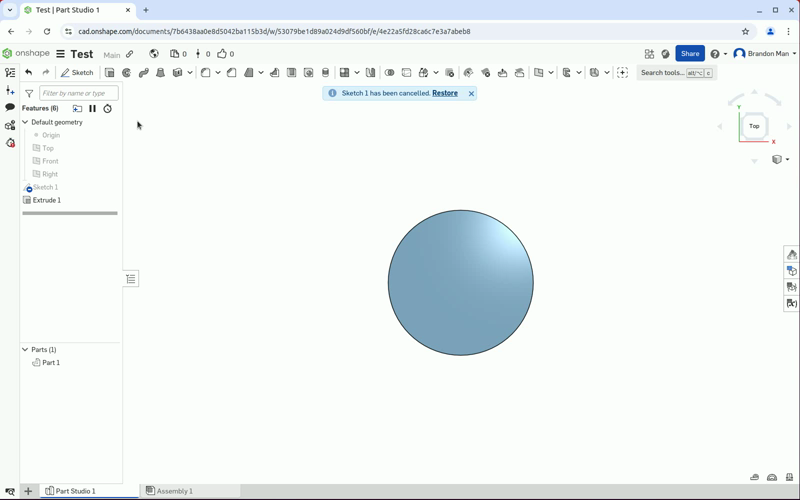
key(shift+h)
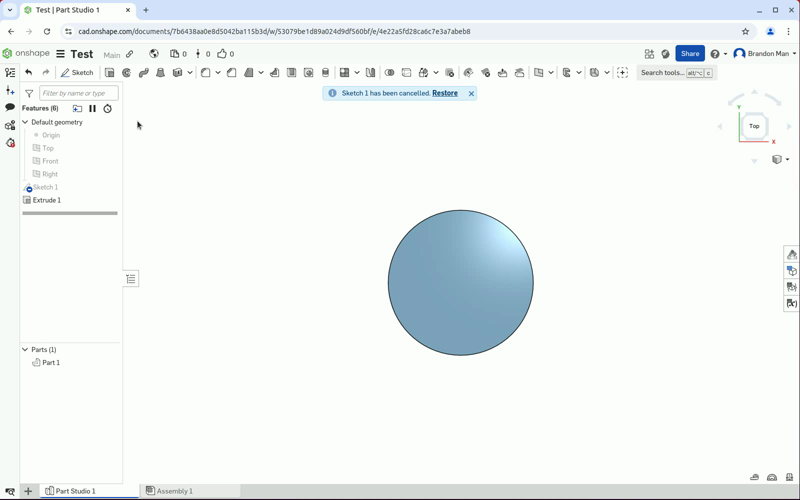
key(shift+h)
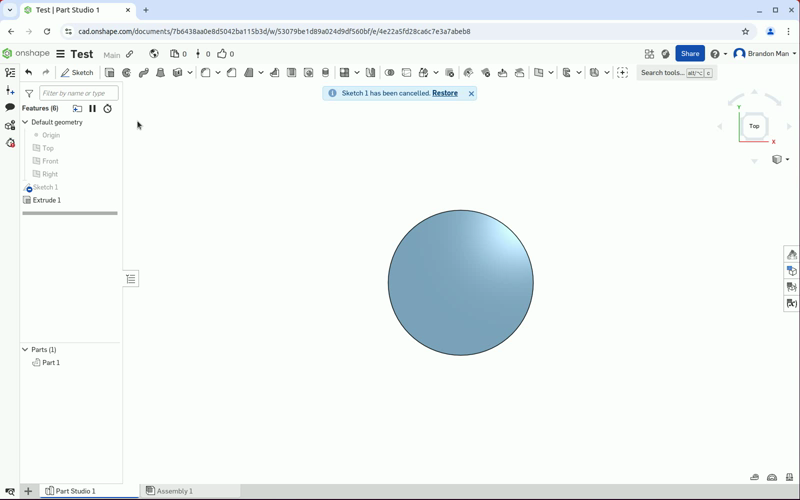
mouse_move(73, 189)
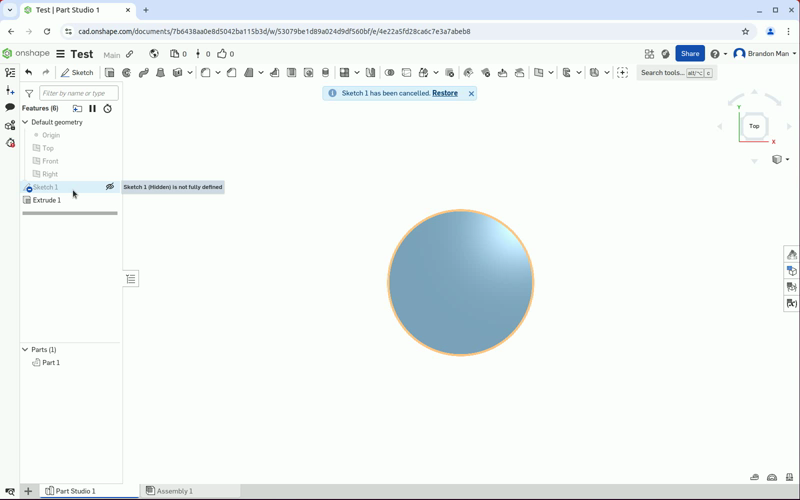
click(73, 189)
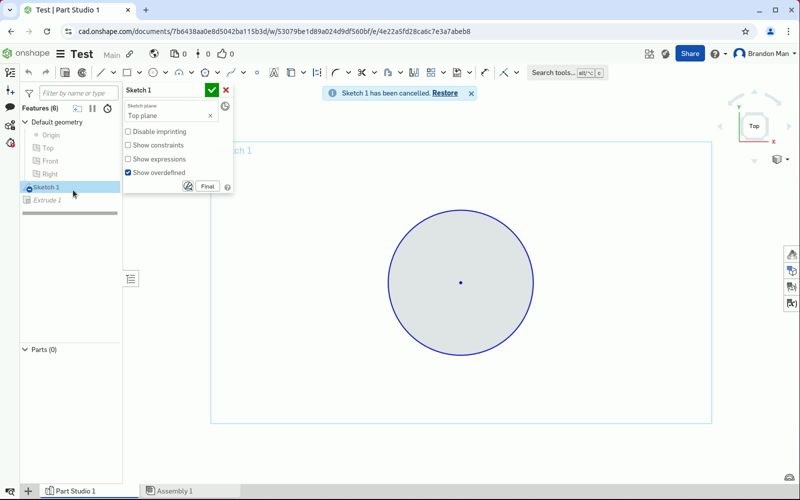
mouse_move(229, 92)
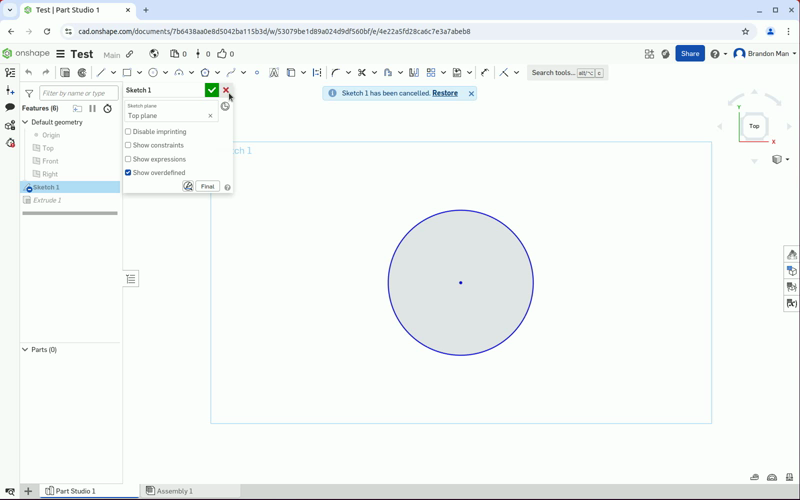
click(229, 92)
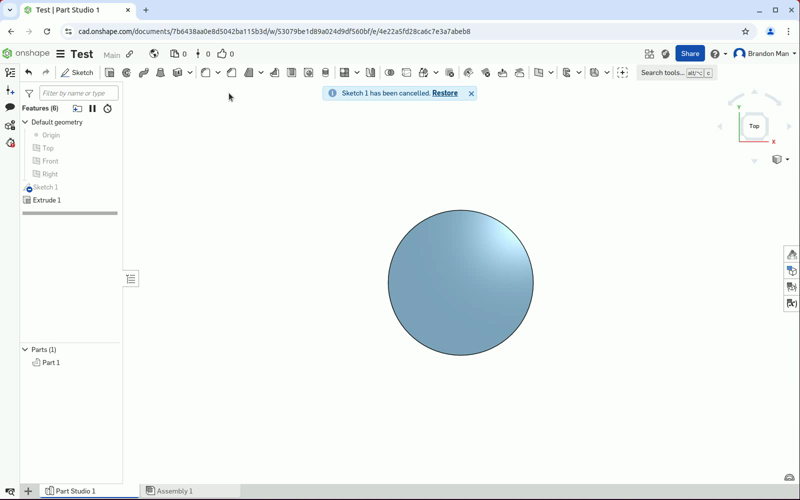
mouse_move(541, 75)
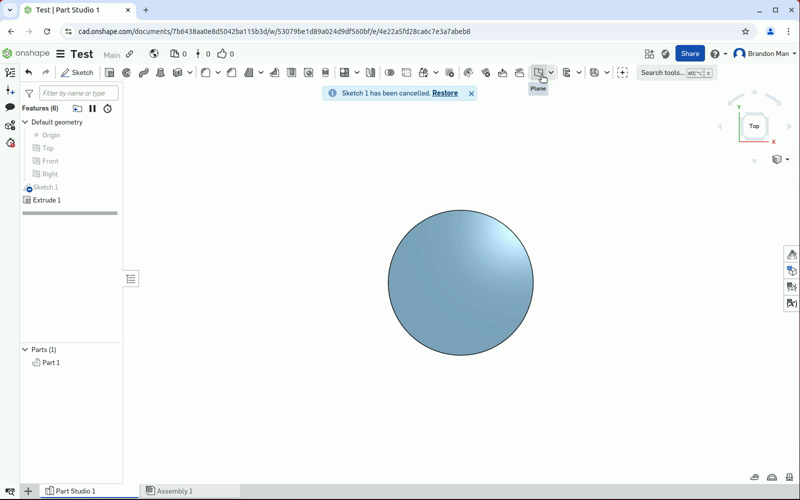
click(541, 75)
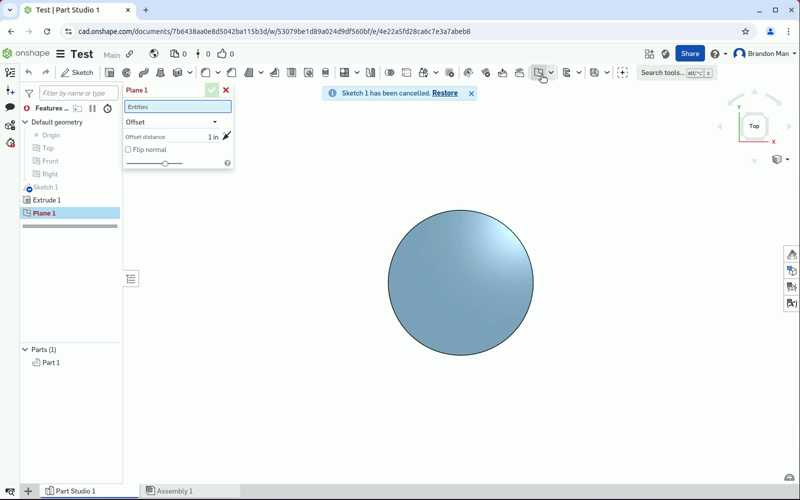
mouse_move(73, 150)
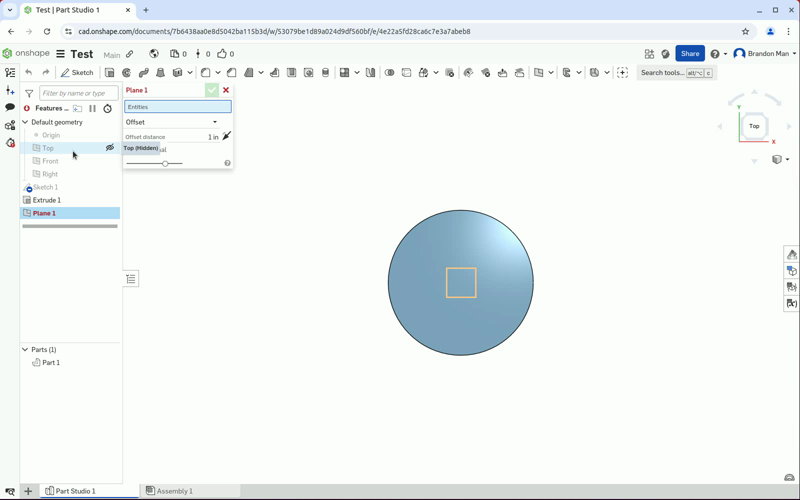
click(73, 150)
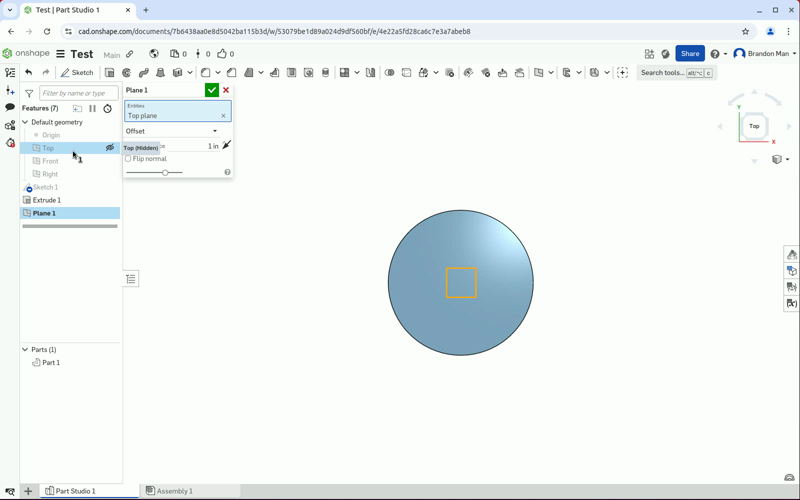
key(tab, 2)
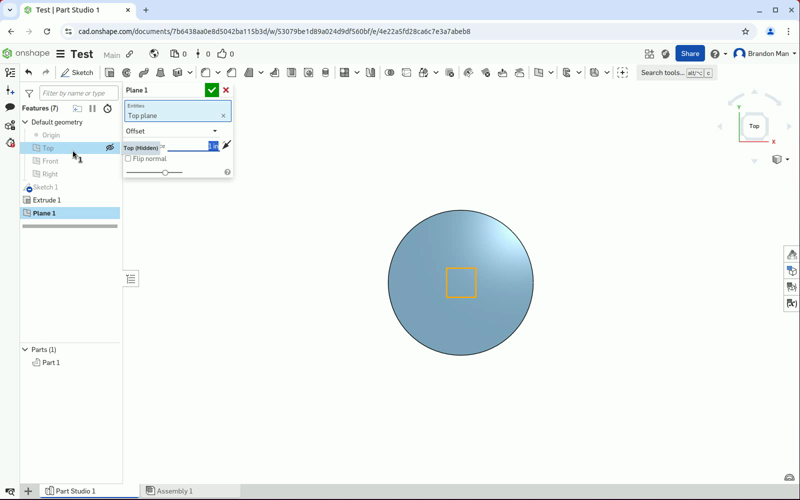
text(8.196)
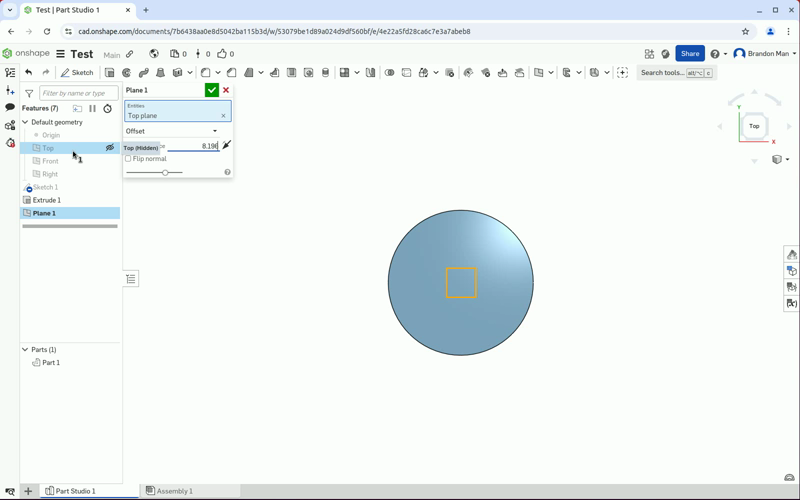
key(enter, 2)
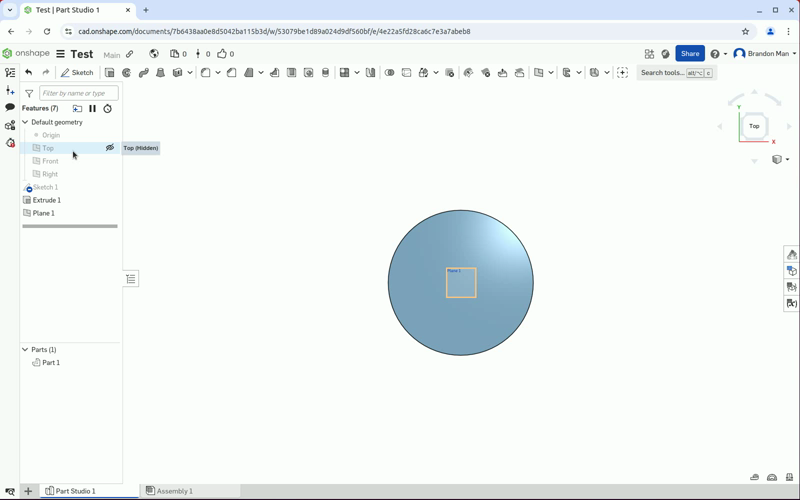
key(shift+s)
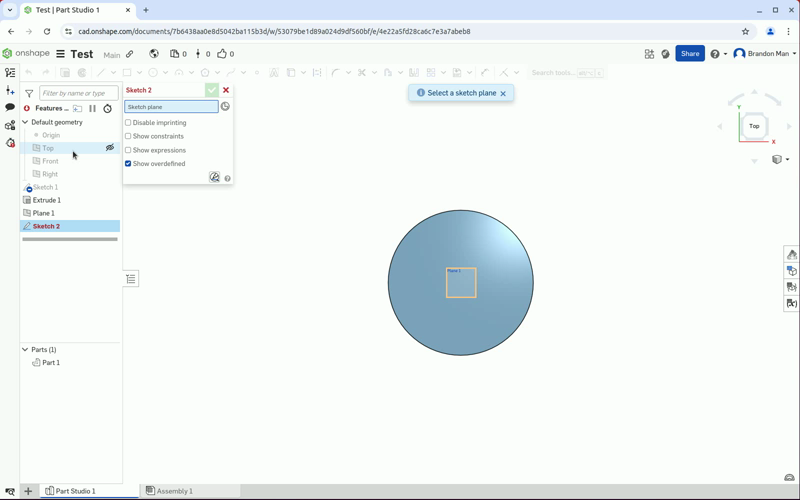
mouse_move(73, 215)
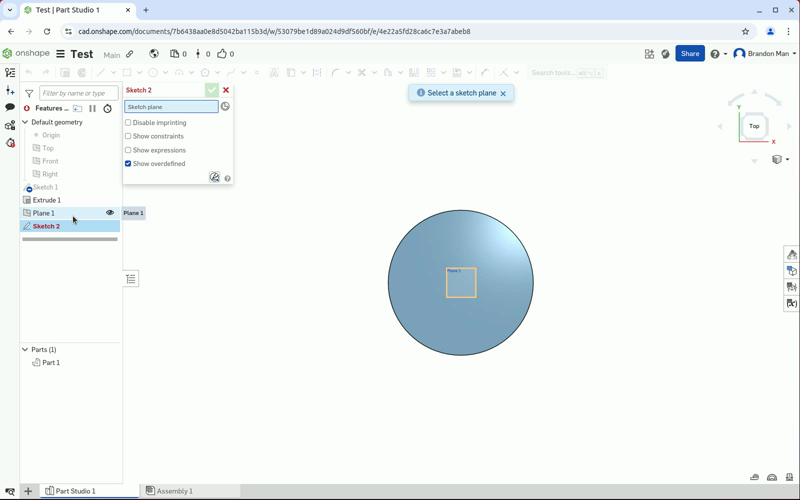
click(73, 215)
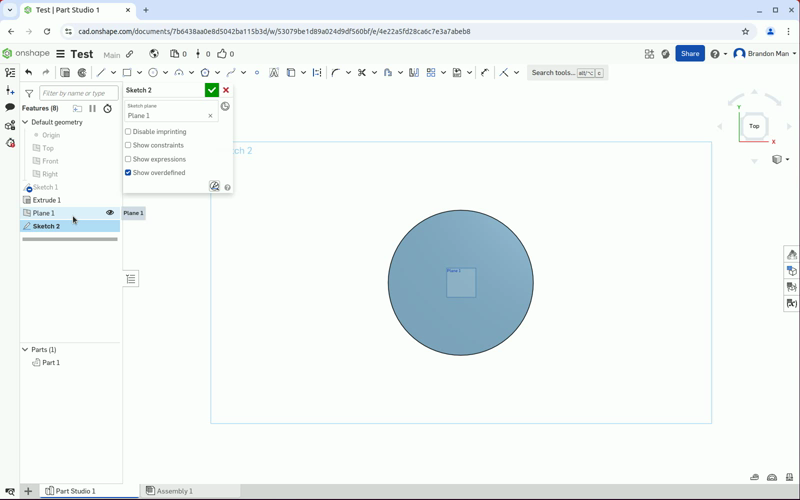
mouse_move(73, 352)
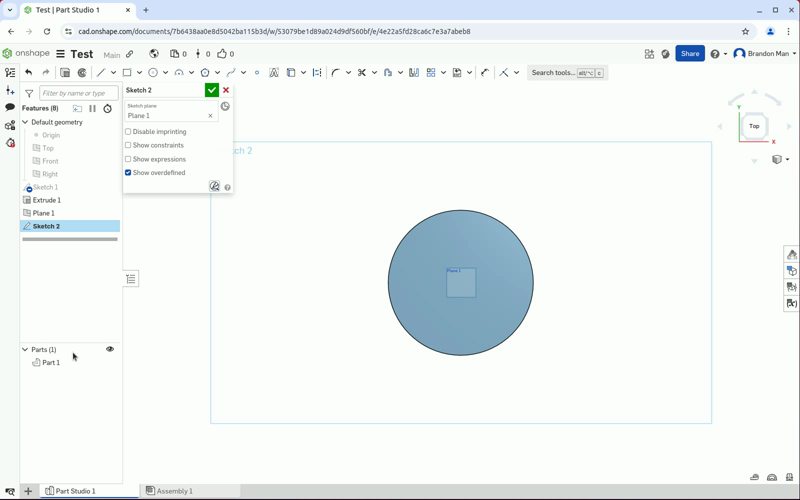
key(y)
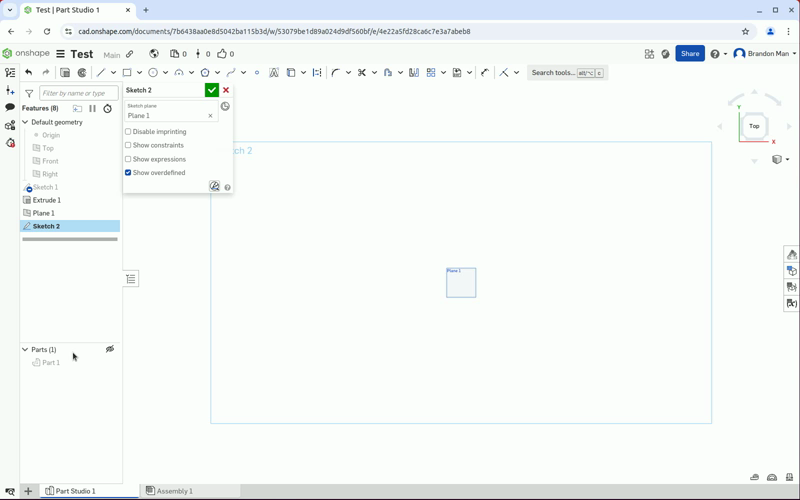
key(c)
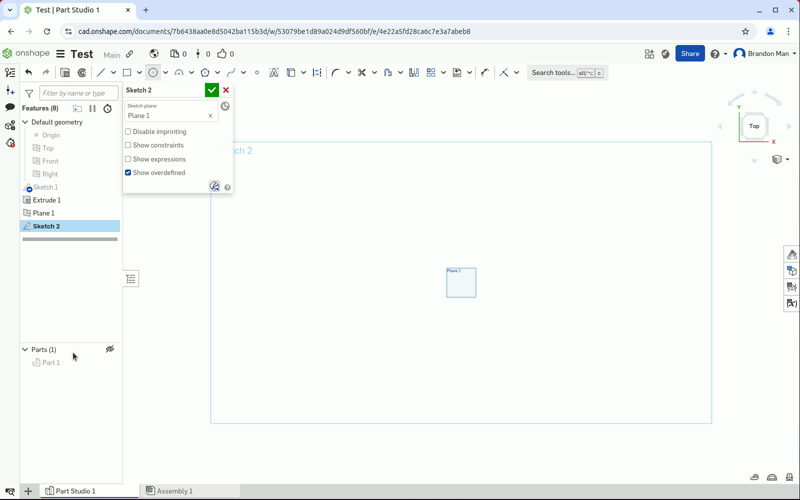
key_down(shift)
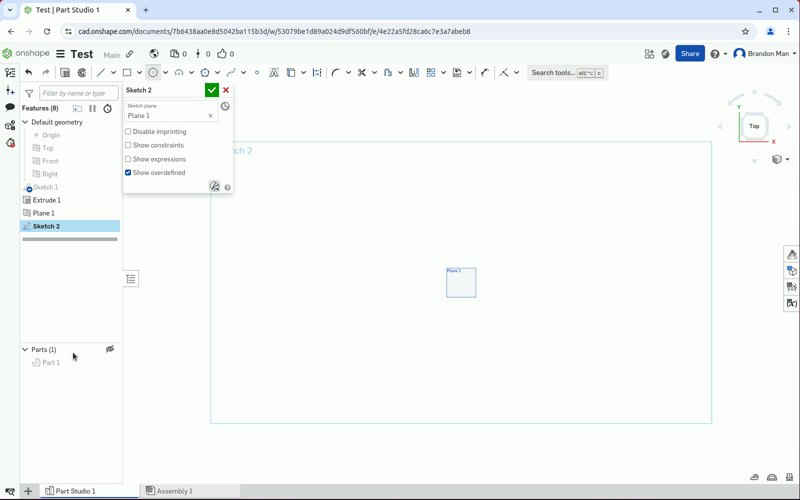
mouse_move(460, 282)
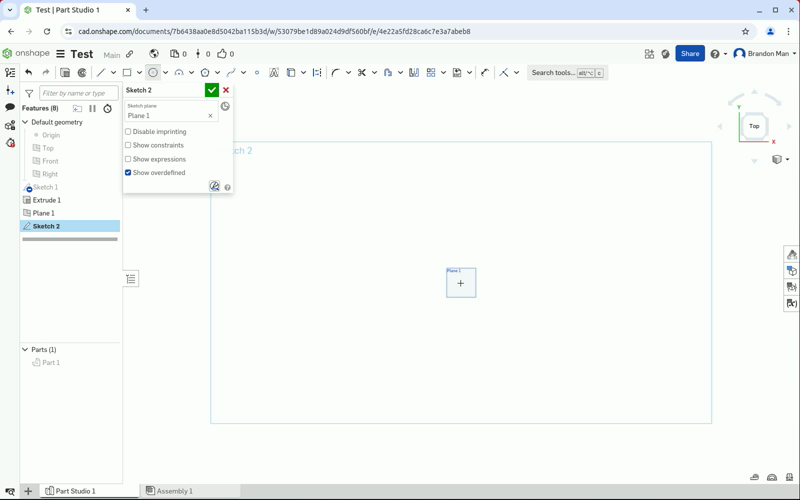
click(460, 282)
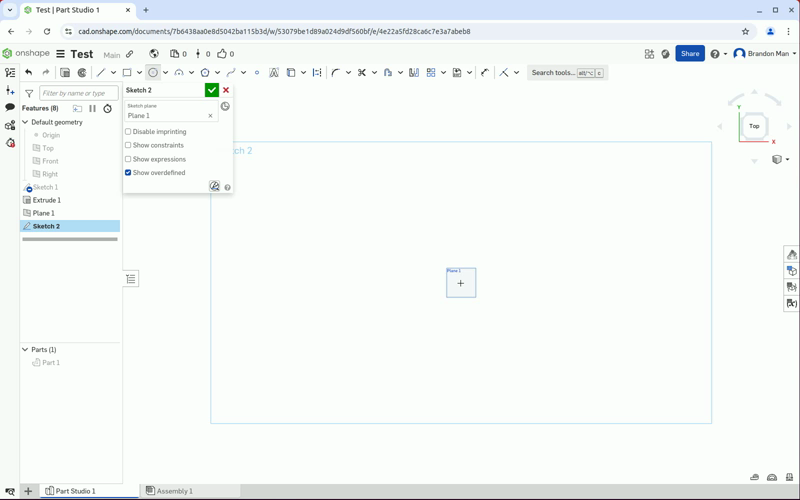
key_up(shift)
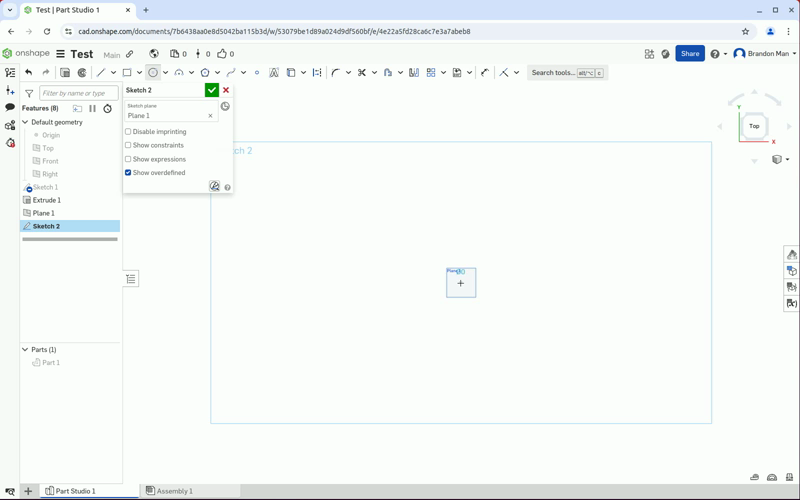
mouse_move(511, 282)
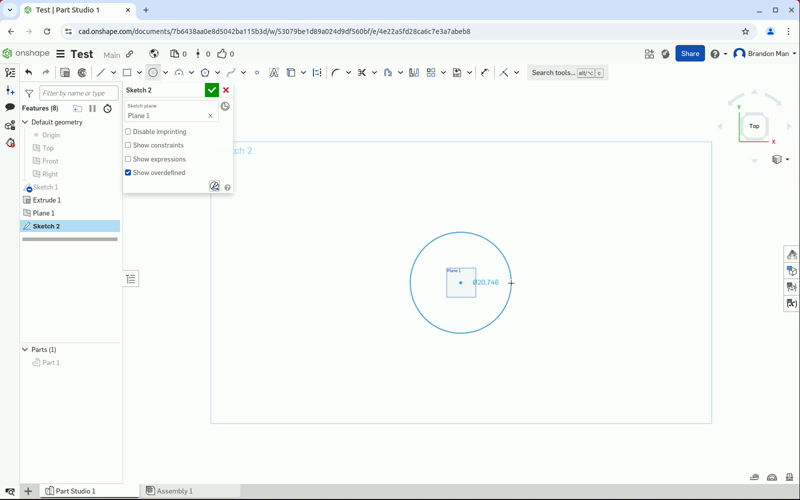
click(511, 282)
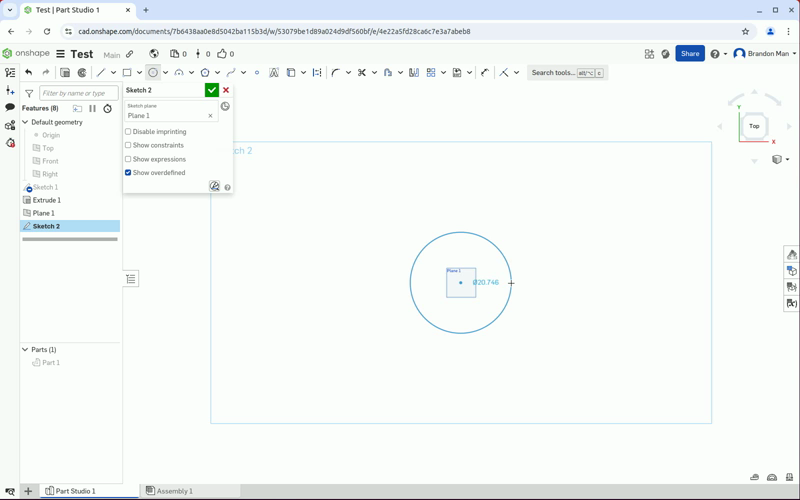
key(esc)
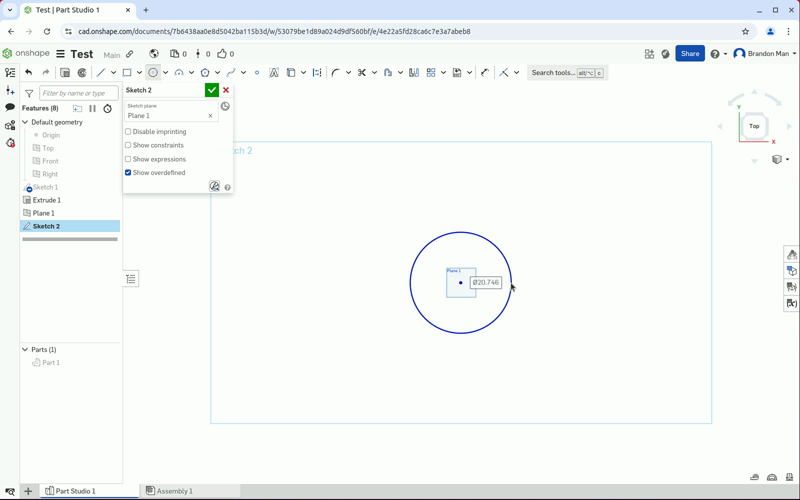
mouse_move(489, 254)
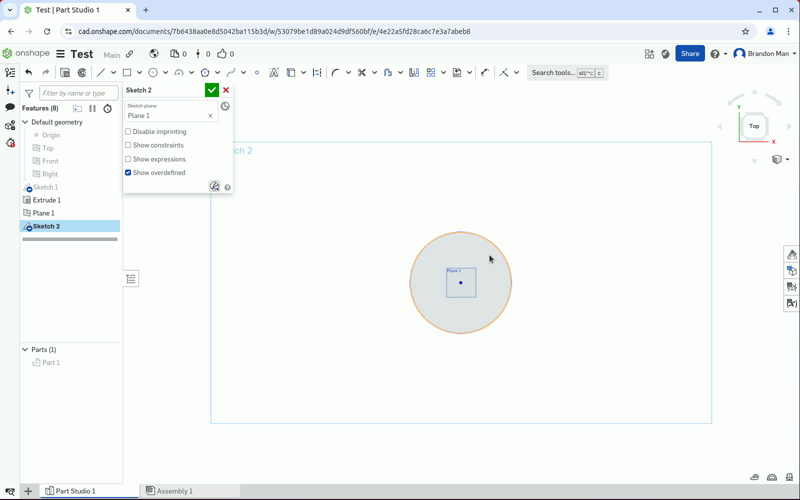
click(489, 254)
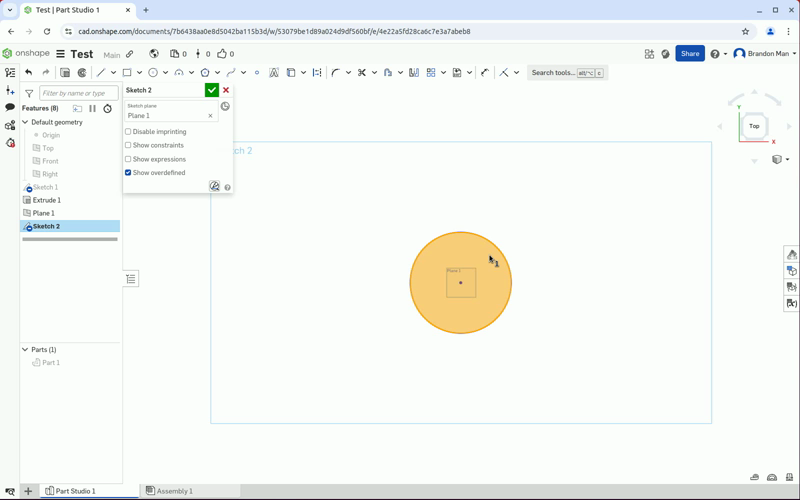
mouse_move(73, 352)
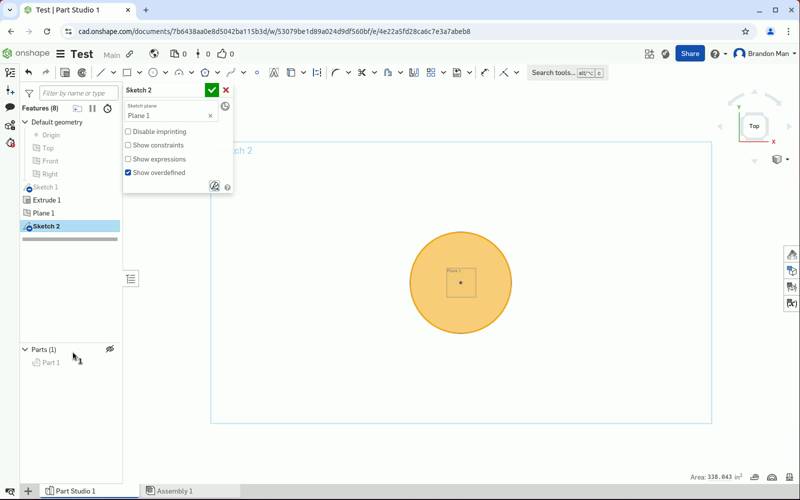
key(shift+y)
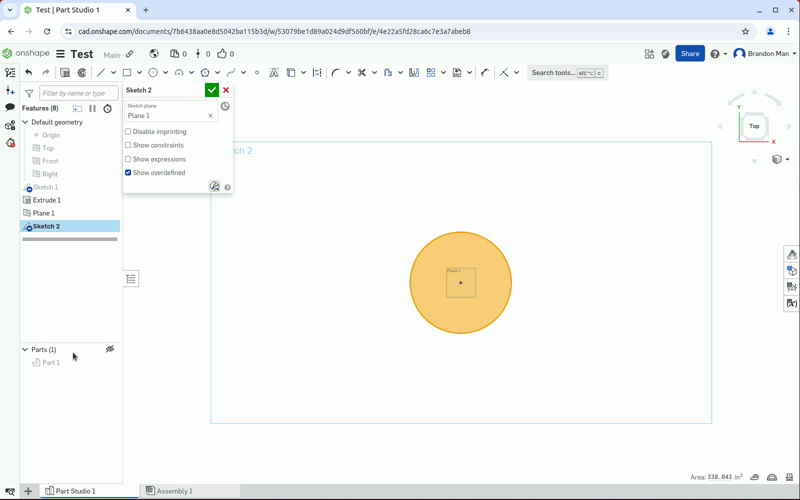
key(shift+e)
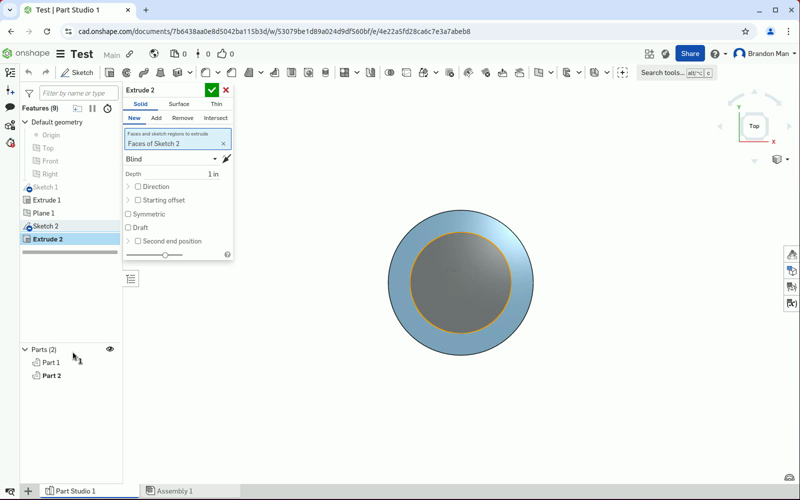
mouse_move(143, 106)
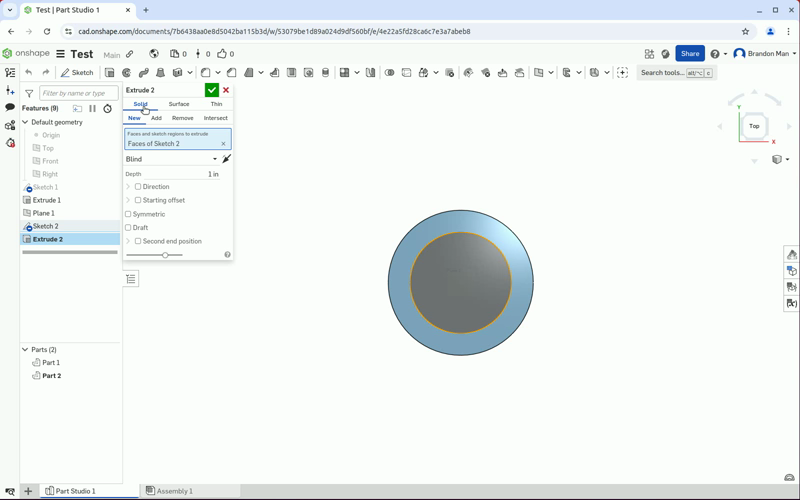
click(143, 106)
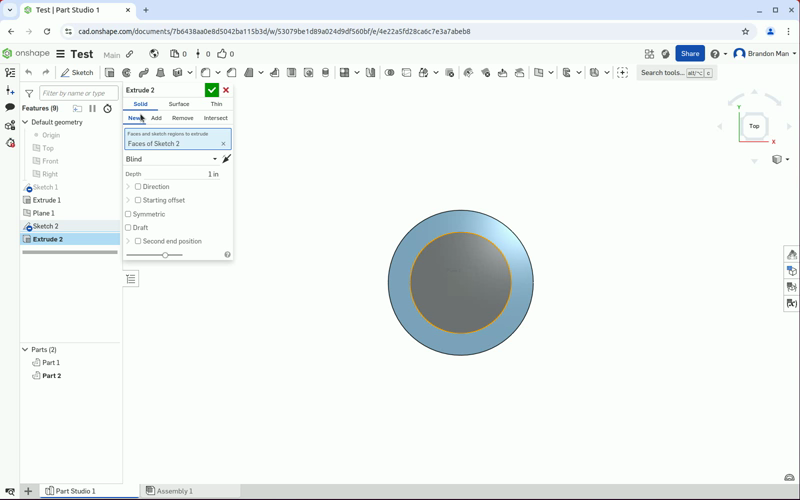
mouse_move(137, 120)
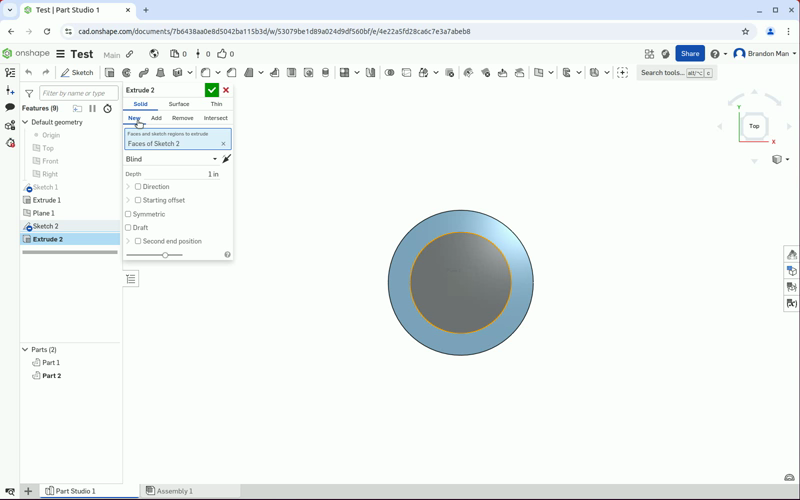
click(137, 120)
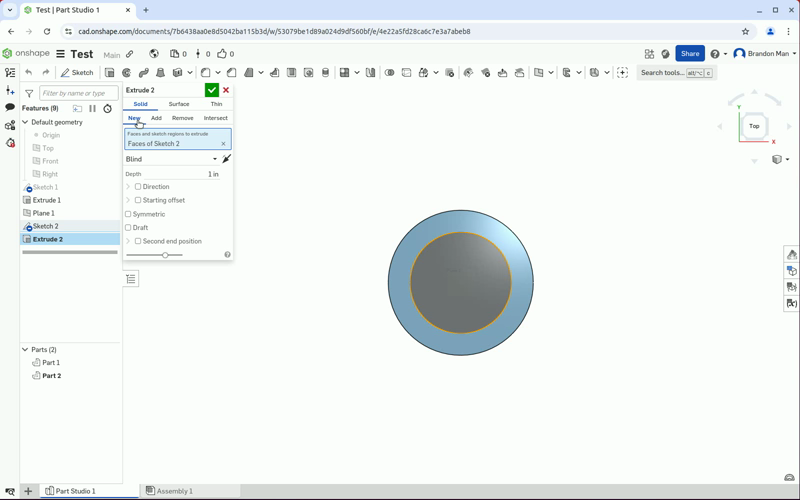
key(tab, 4)
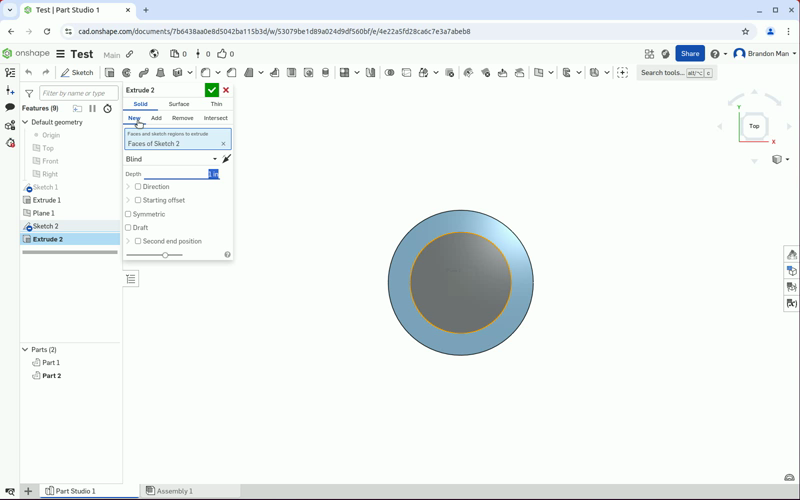
text(11.554)
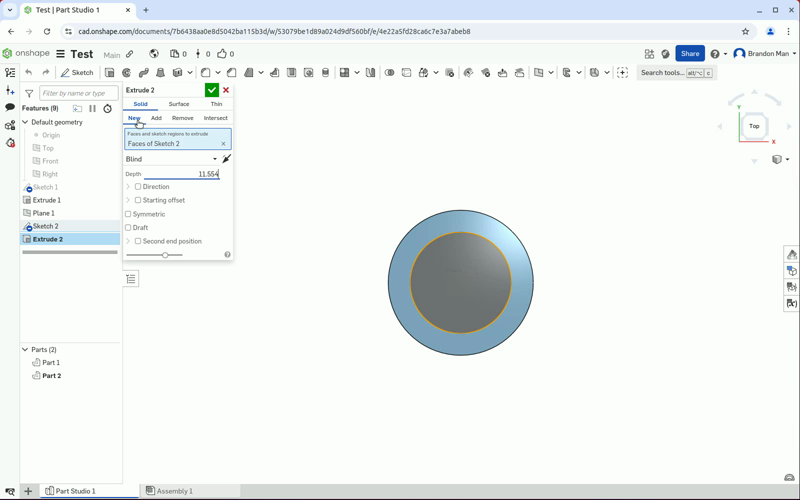
key(enter)
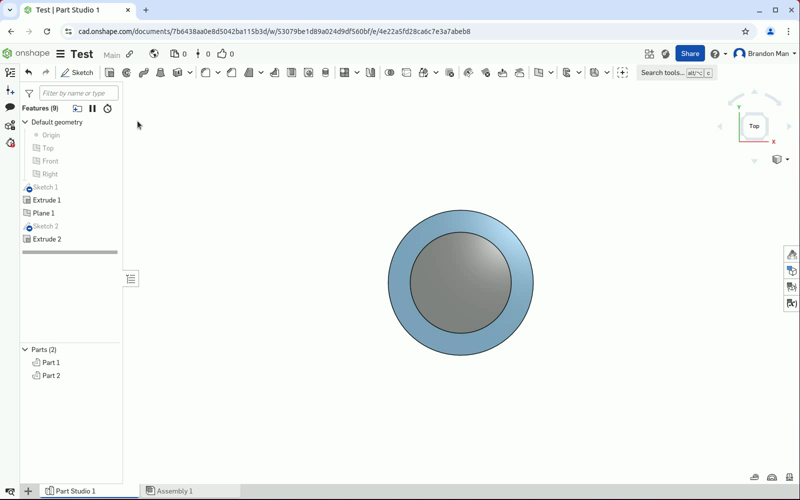
key(shift+h)
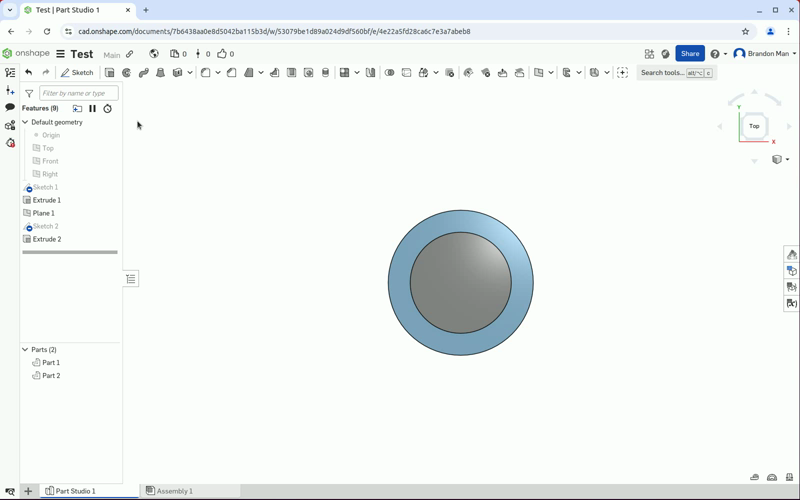
key(shift+h)
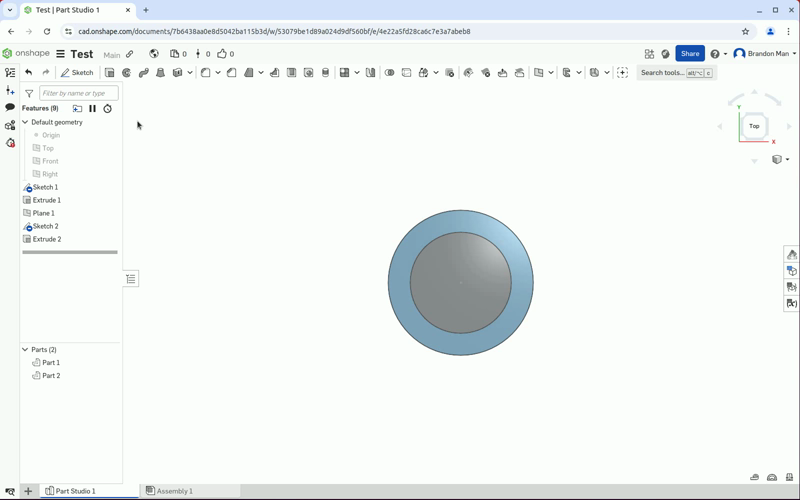
key(shift+7)
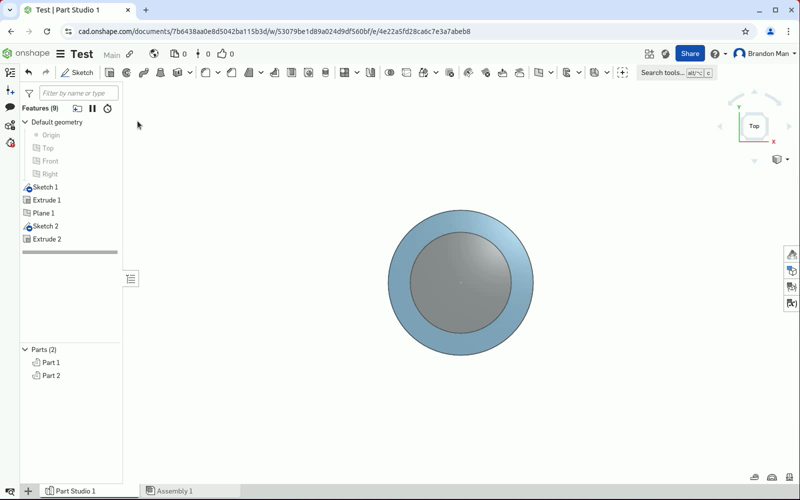
key(up, 3)
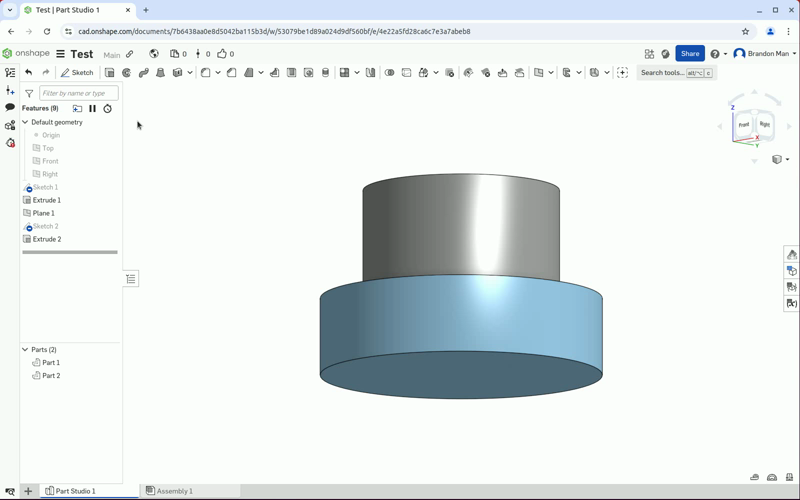
key(left, 3)
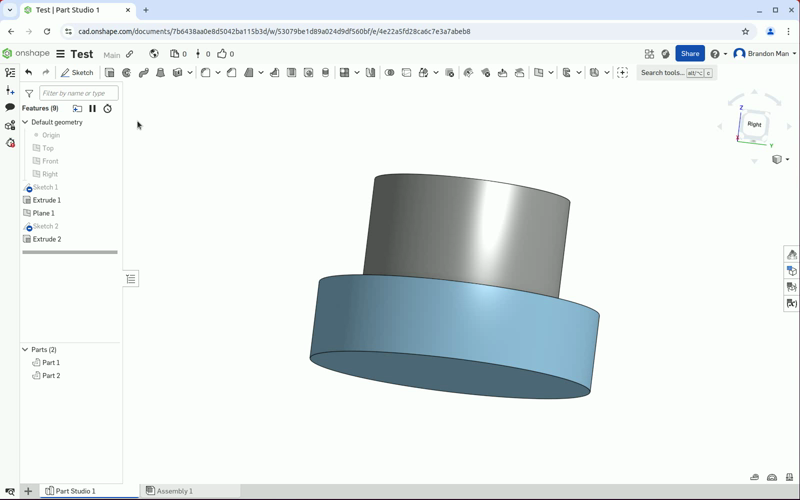
key(right, 3)
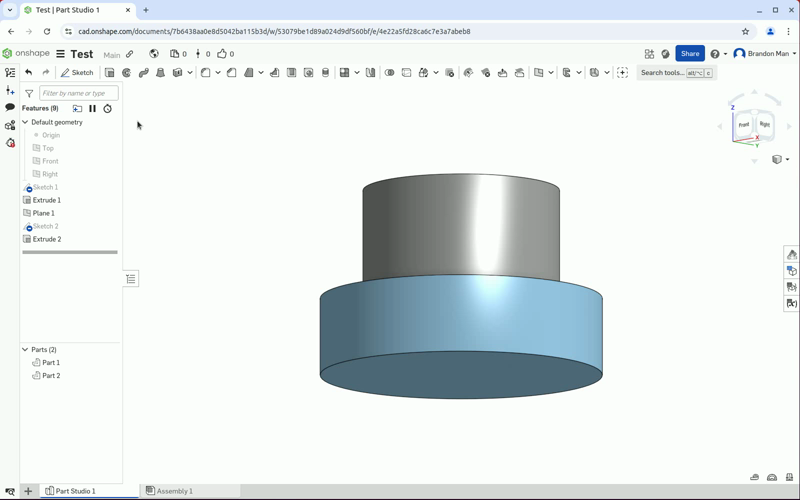
key(down, 3)
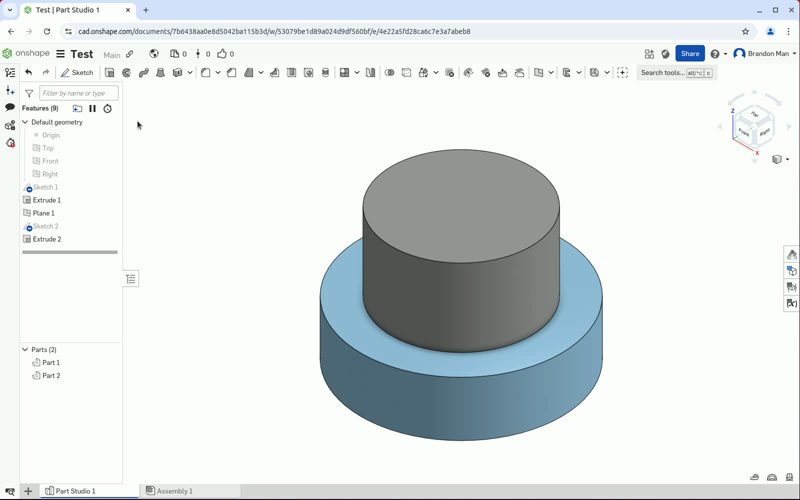
mouse_move(73, 189)
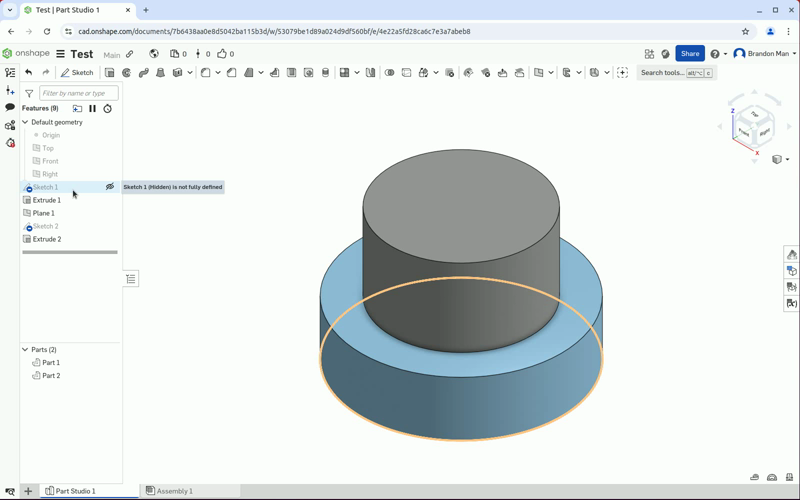
click(73, 189)